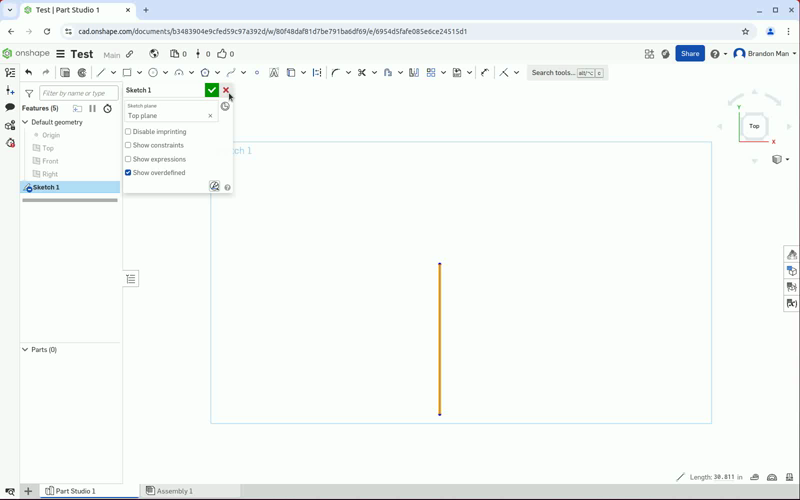
key(shift+h)
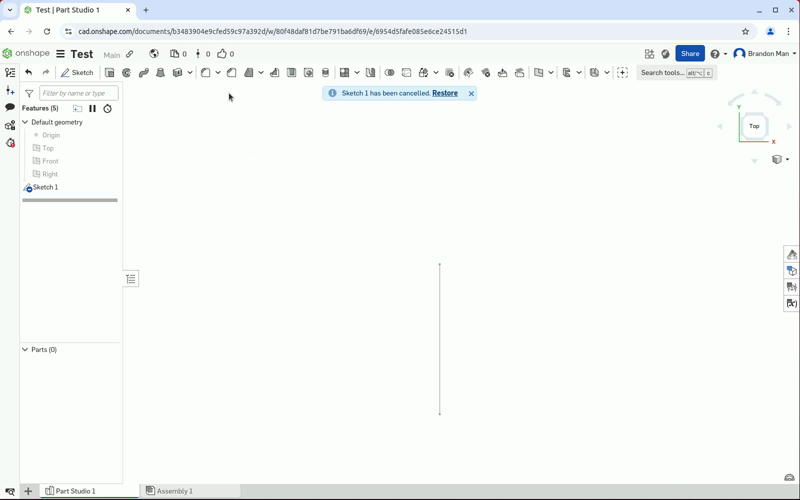
key(shift+s)
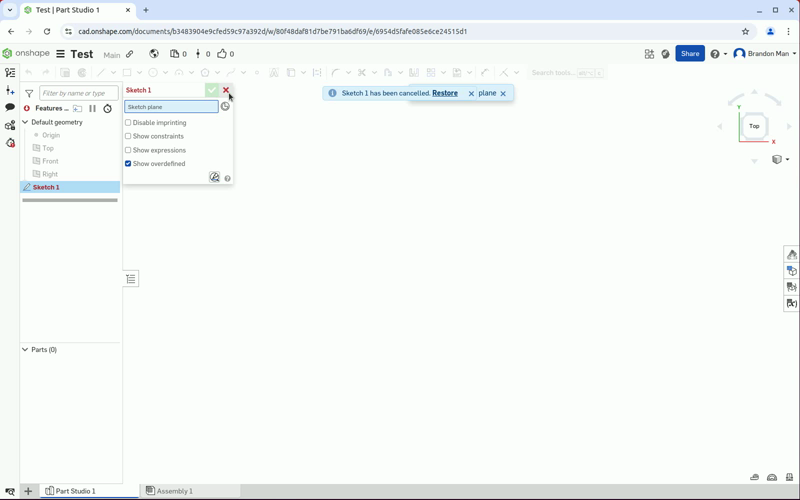
mouse_move(73, 150)
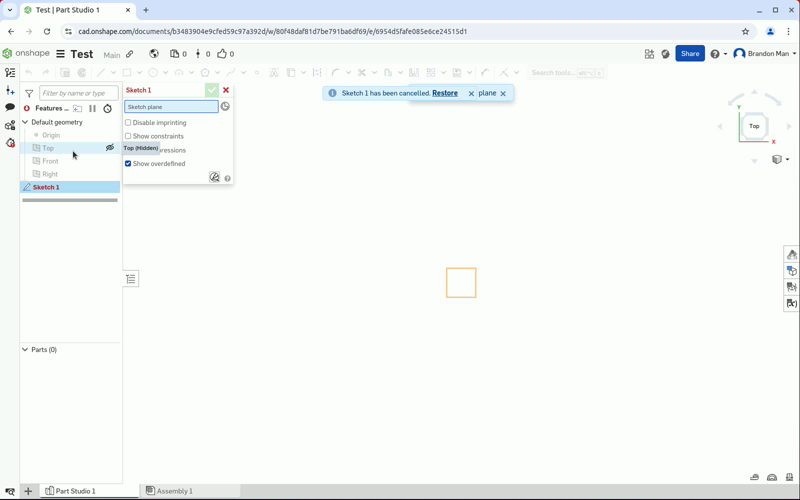
click(73, 150)
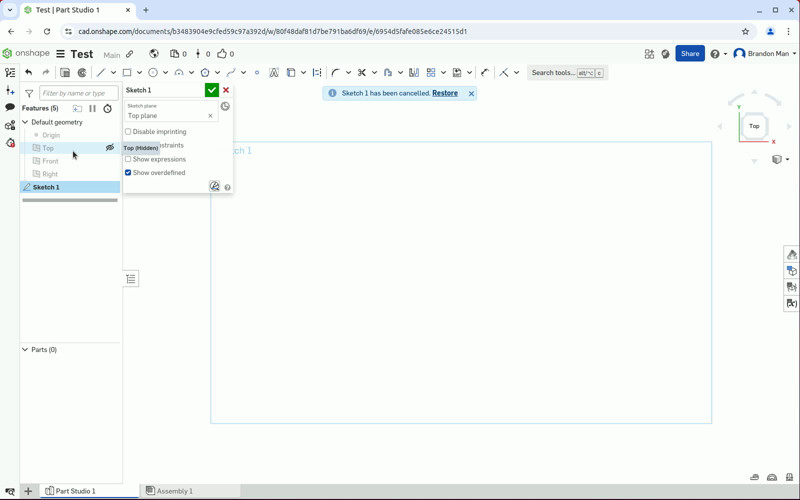
mouse_move(73, 352)
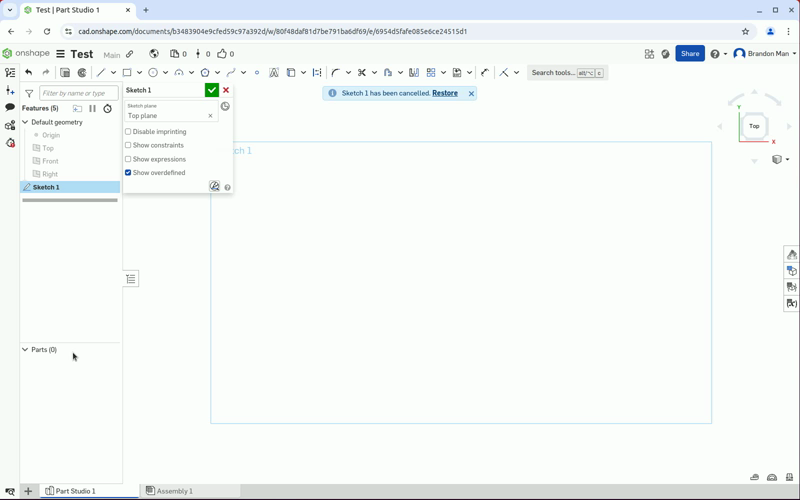
key(y)
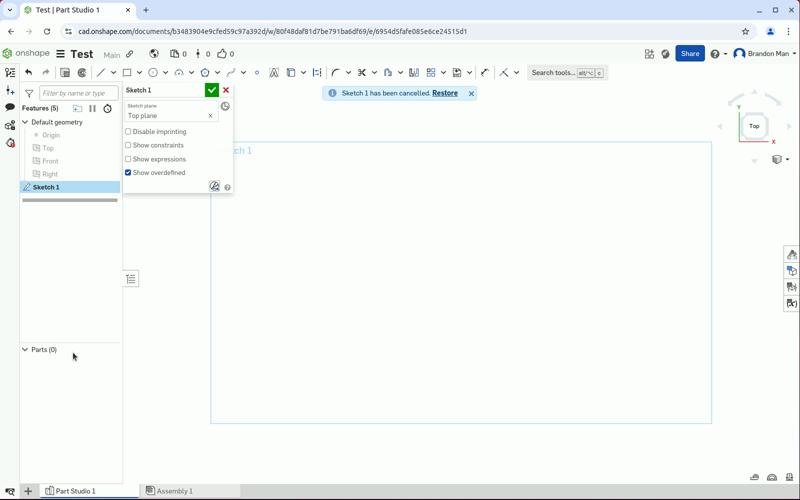
key(c)
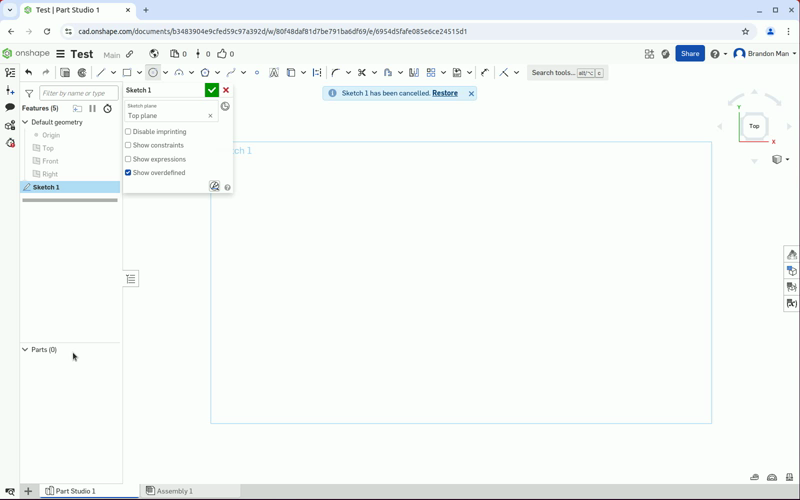
key_down(shift)
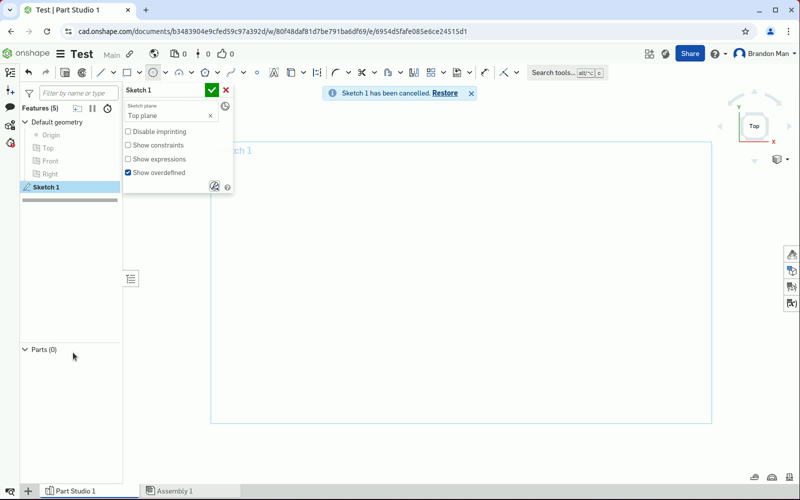
mouse_move(461, 282)
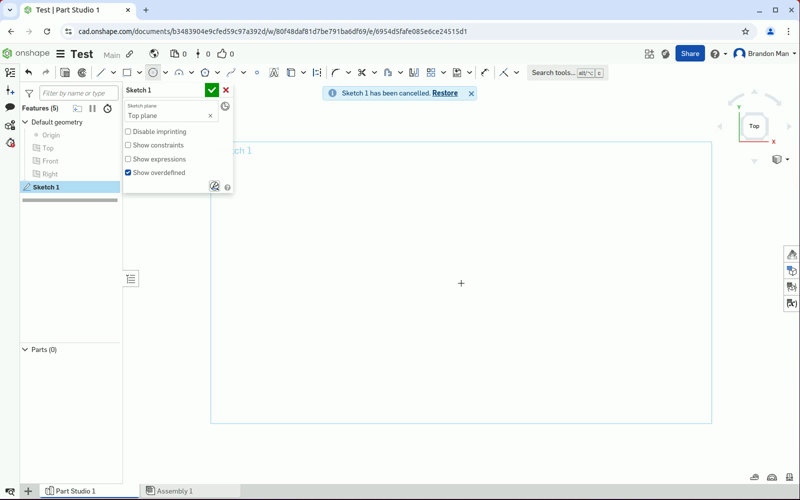
click(461, 282)
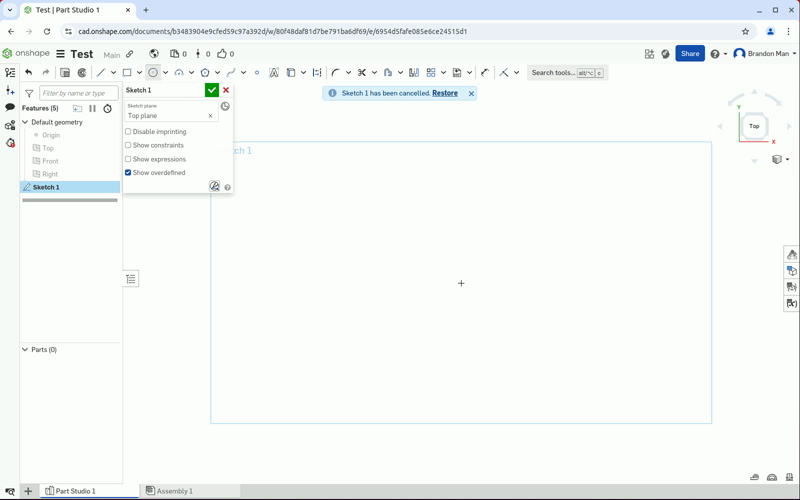
key_up(shift)
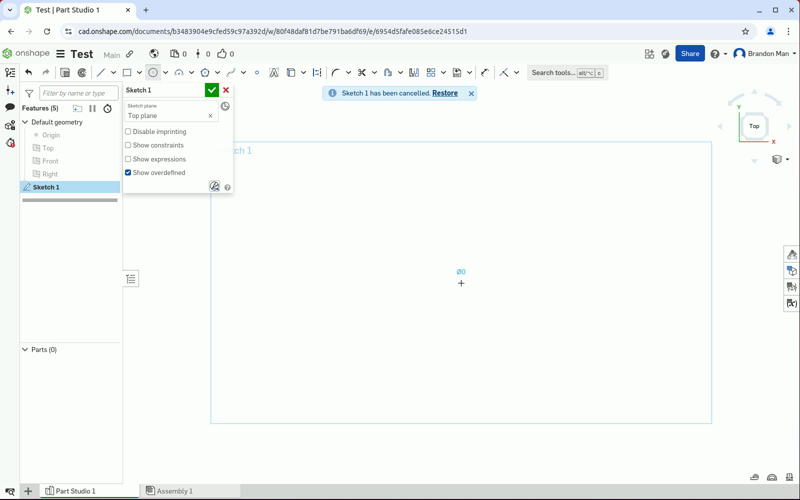
mouse_move(572, 282)
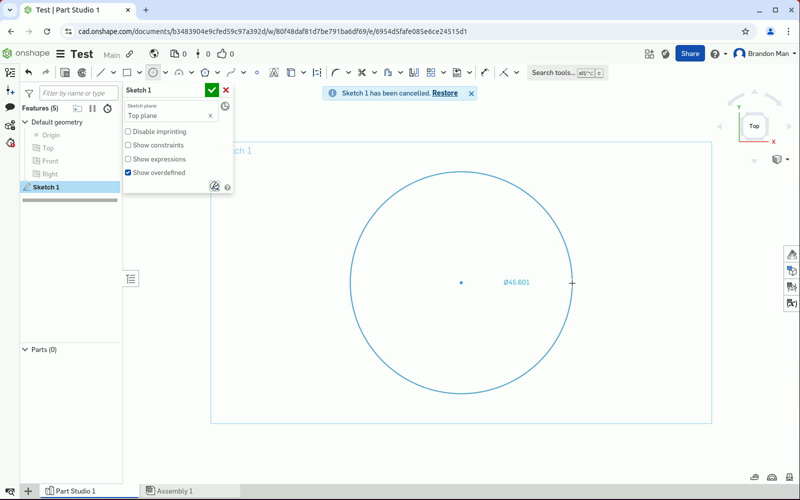
click(572, 282)
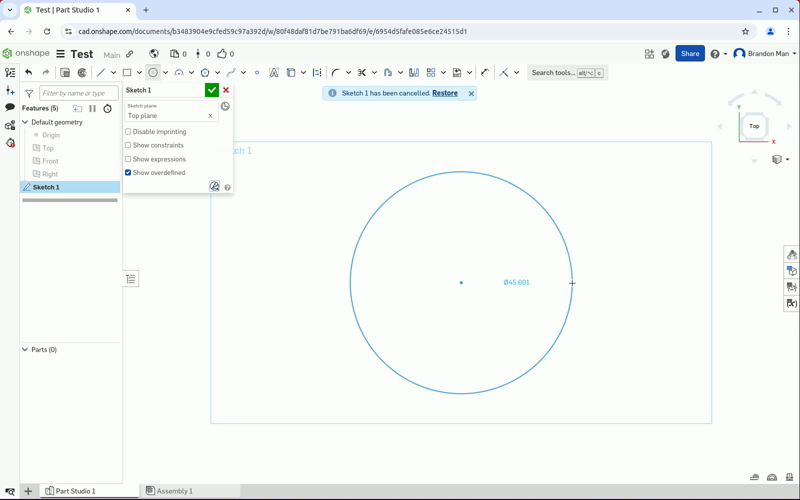
key(esc)
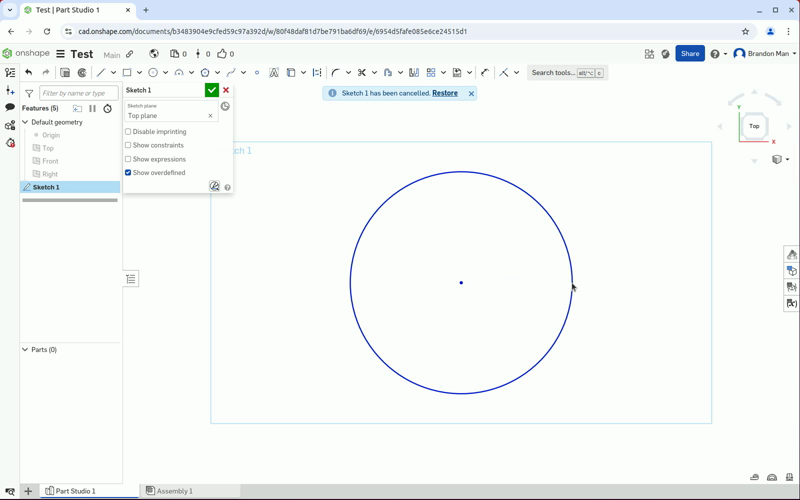
key(c)
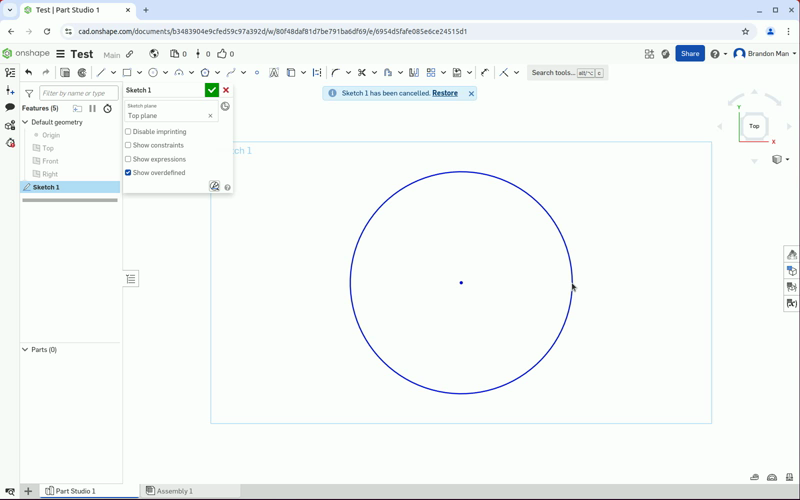
key_down(shift)
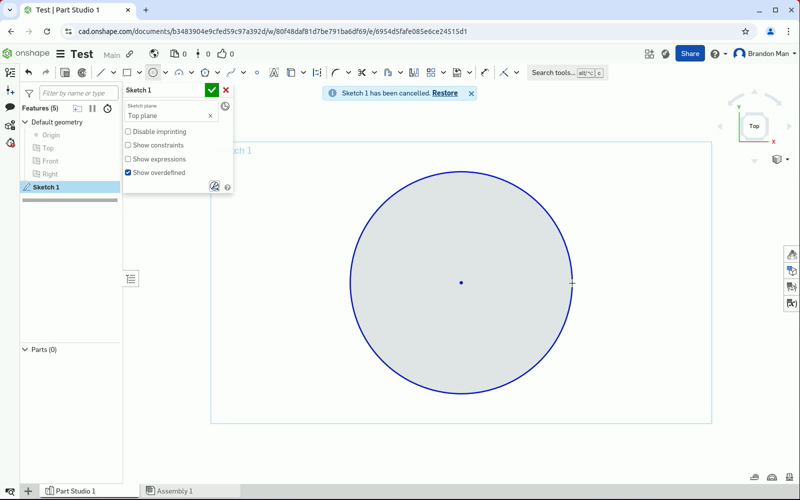
mouse_move(461, 282)
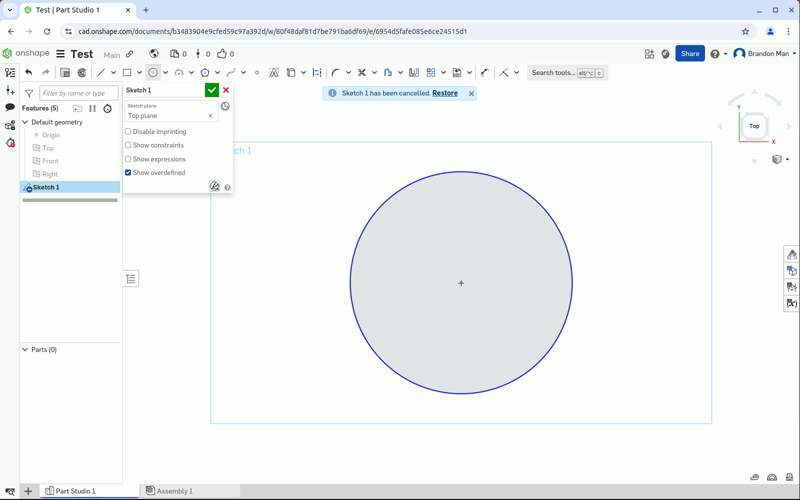
click(461, 282)
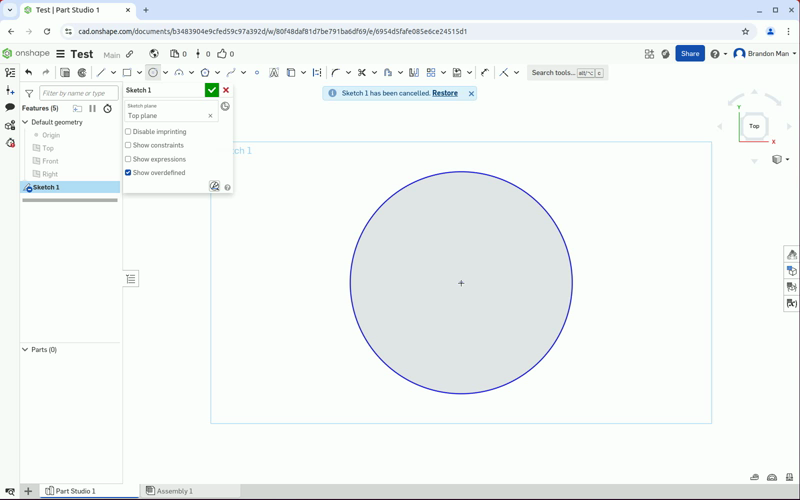
key_up(shift)
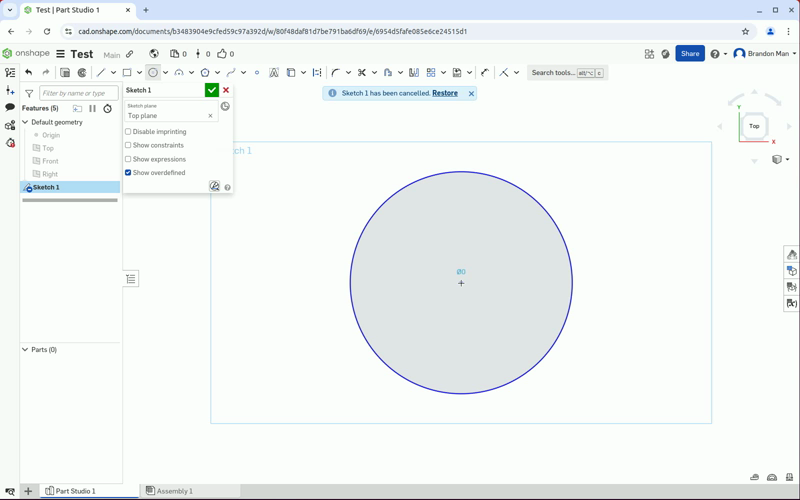
mouse_move(536, 282)
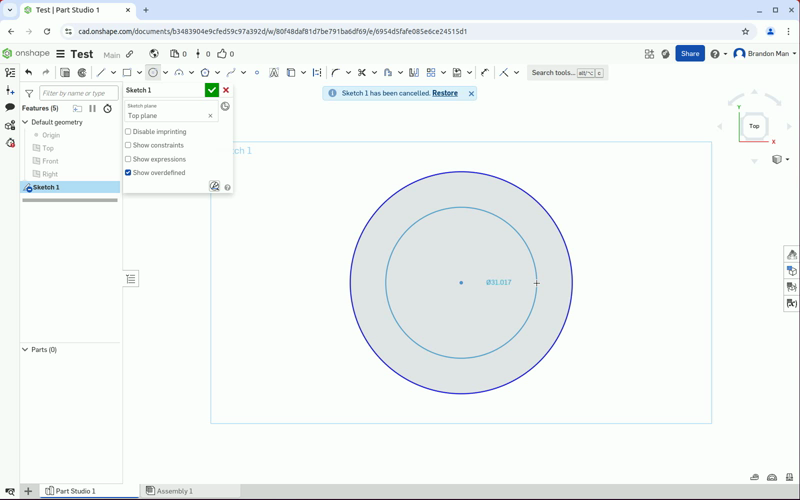
click(536, 282)
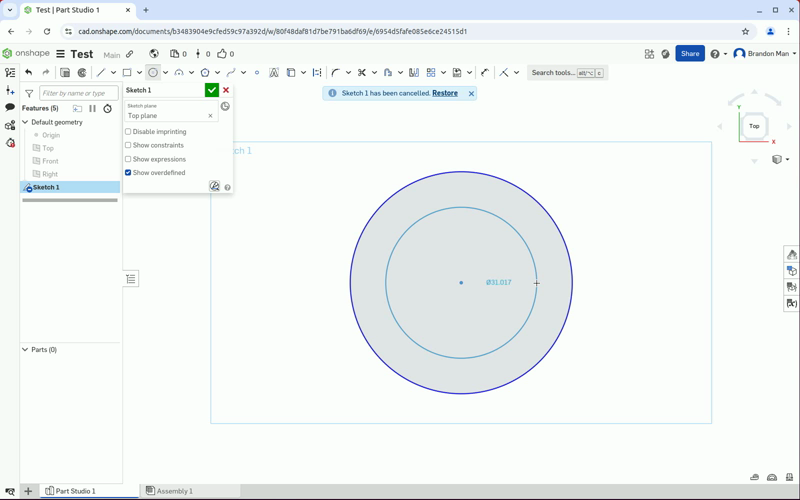
key(esc)
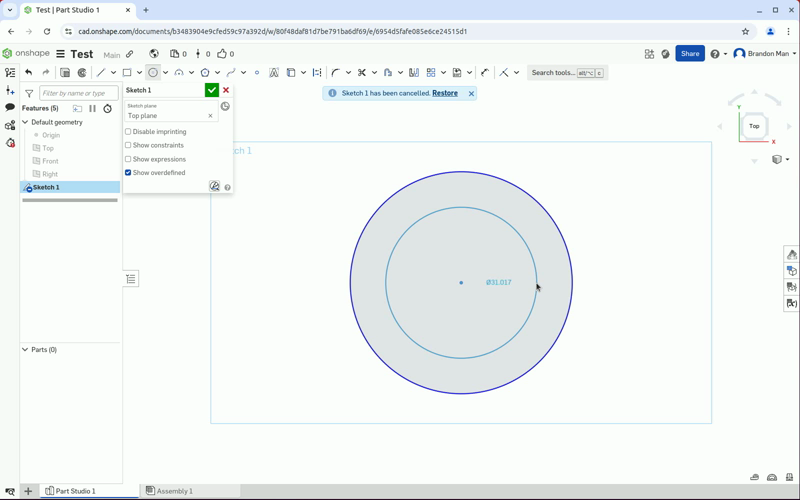
mouse_move(437, 196)
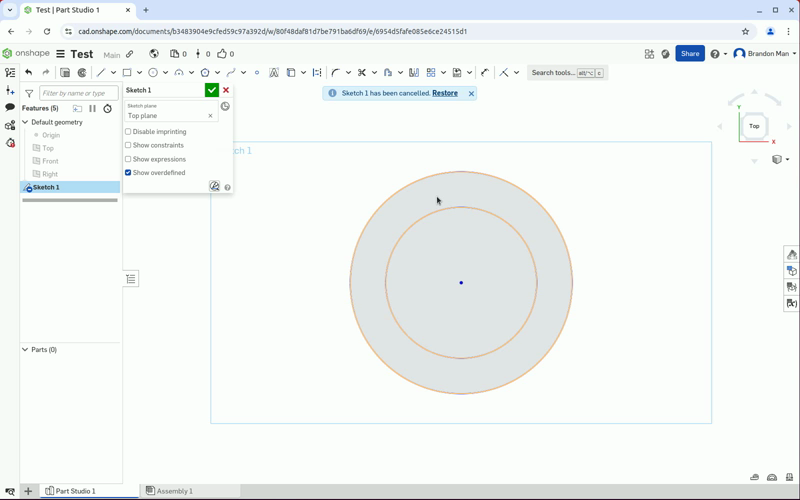
click(437, 196)
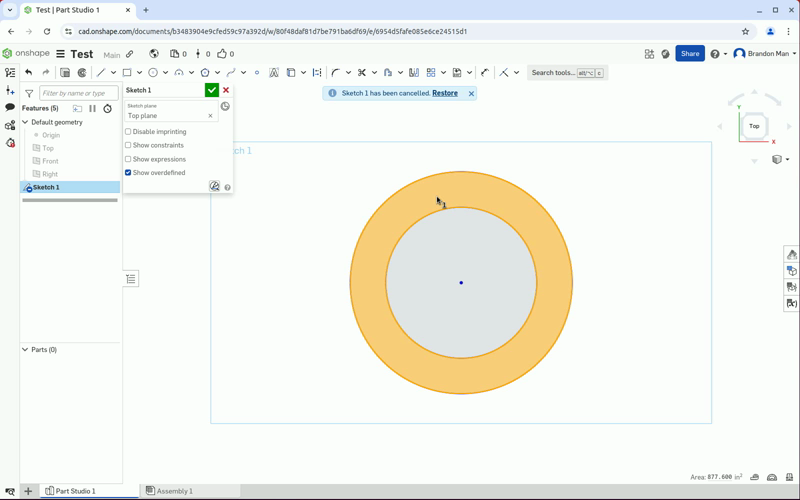
mouse_move(73, 352)
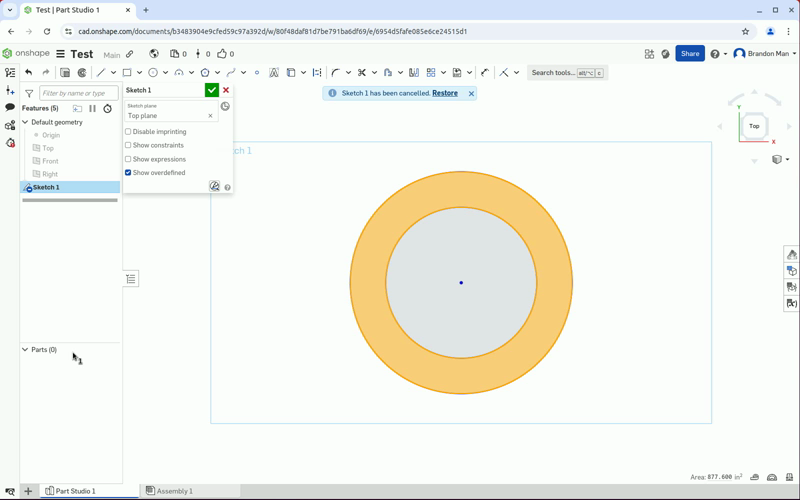
key(shift+y)
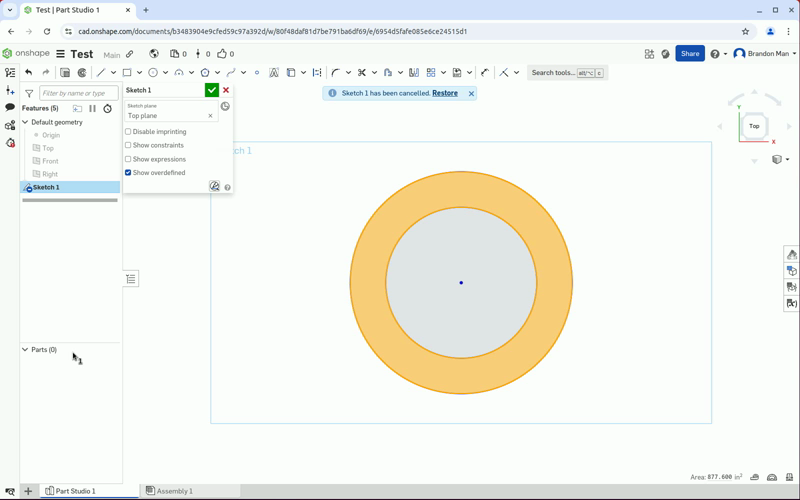
key(shift+e)
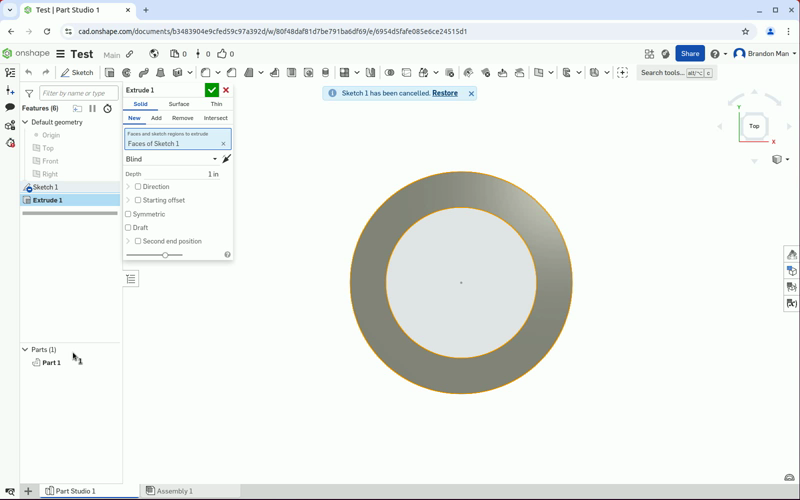
mouse_move(143, 106)
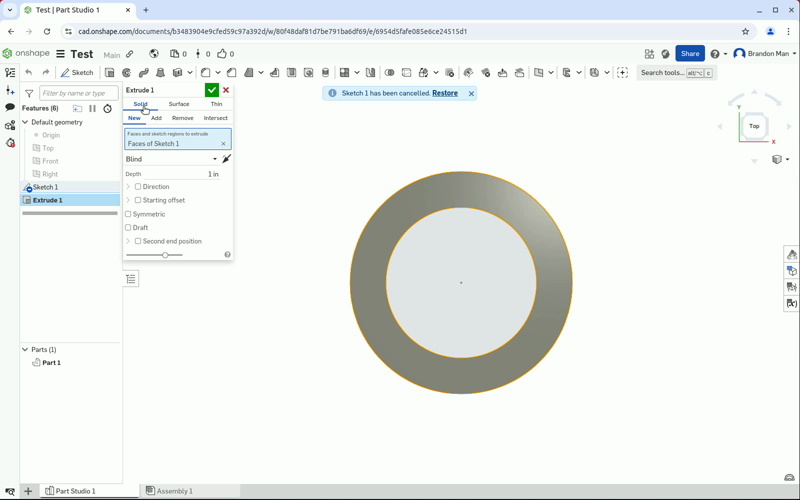
click(143, 106)
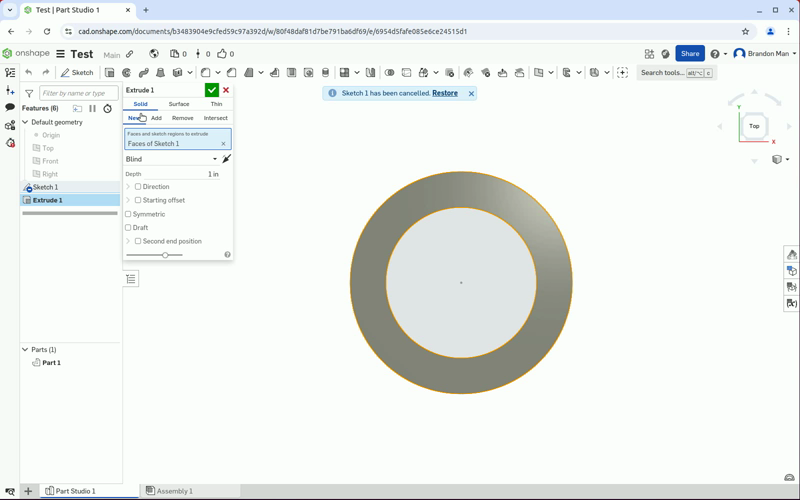
mouse_move(137, 120)
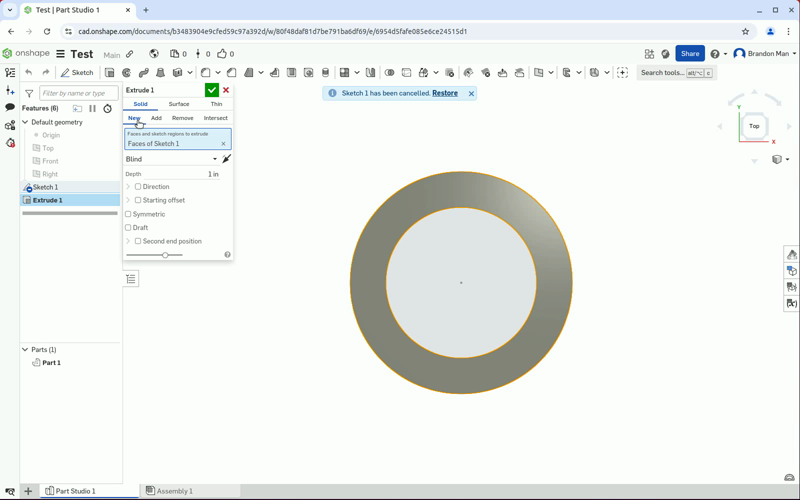
click(137, 120)
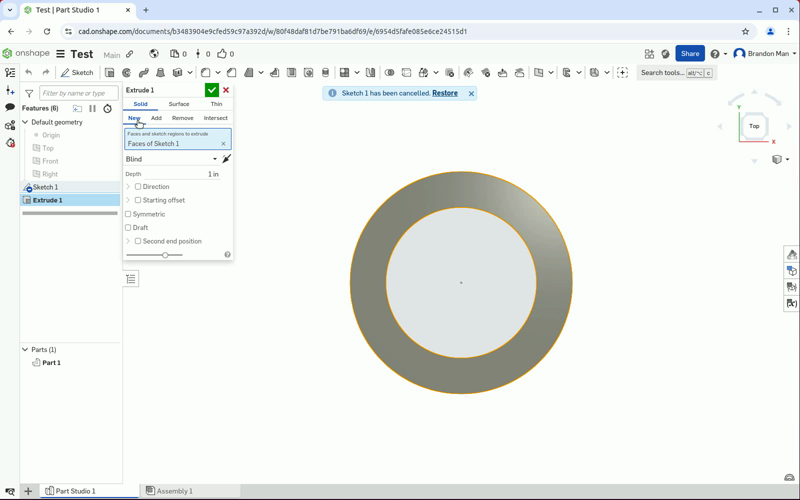
key(tab, 4)
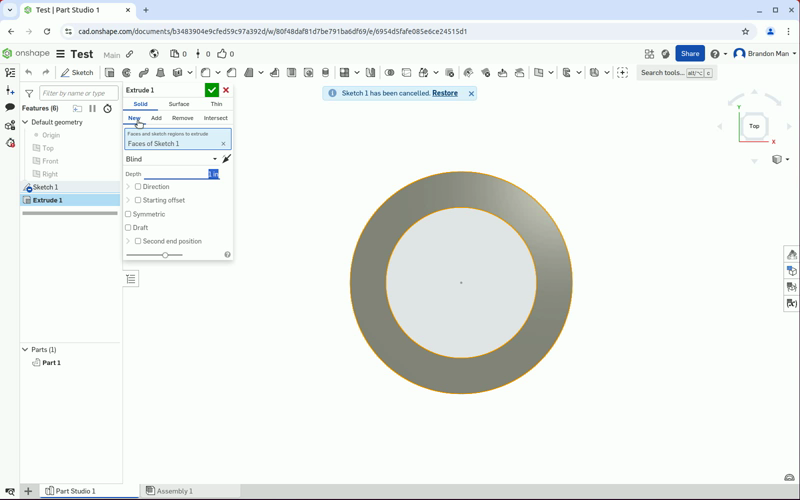
text(12.036)
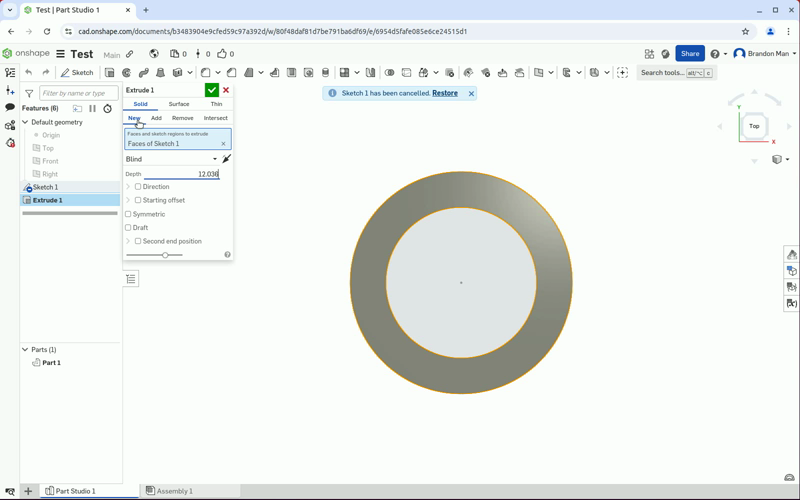
key(enter)
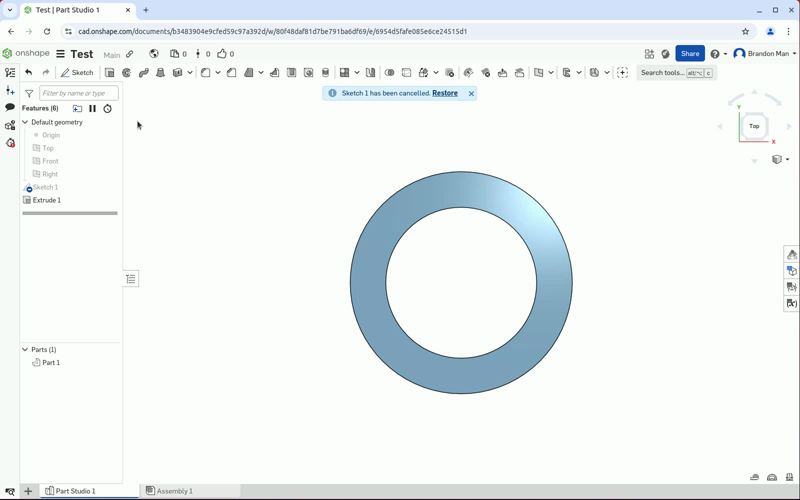
key(shift+h)
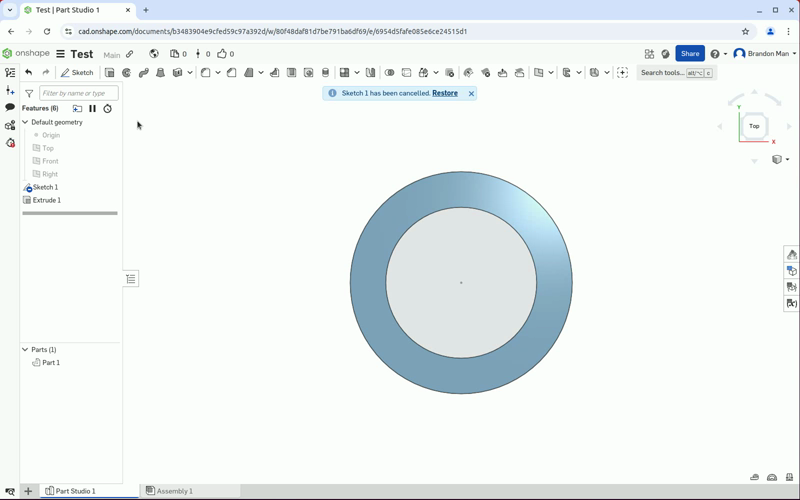
key(shift+h)
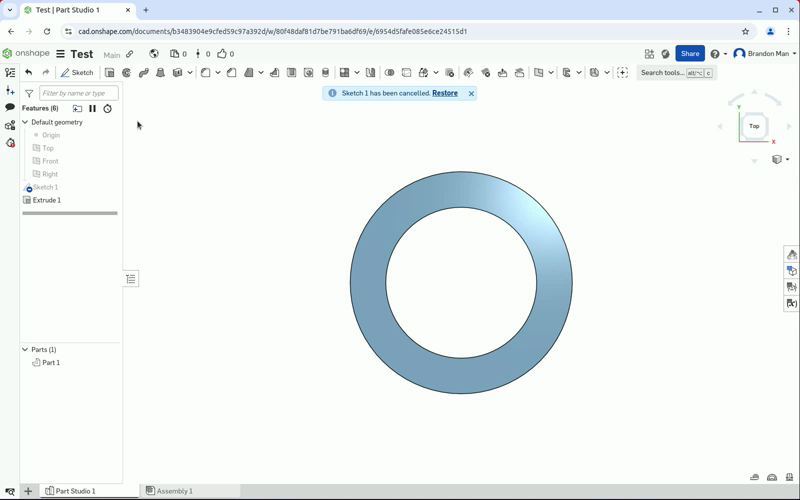
mouse_move(73, 189)
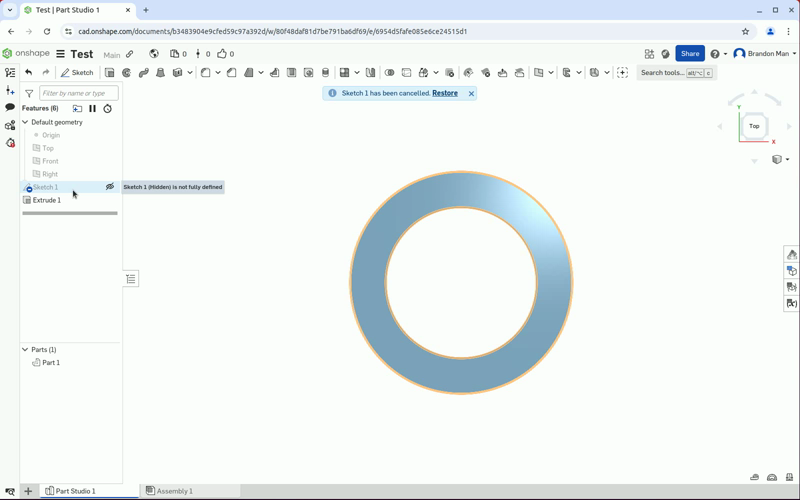
click(73, 189)
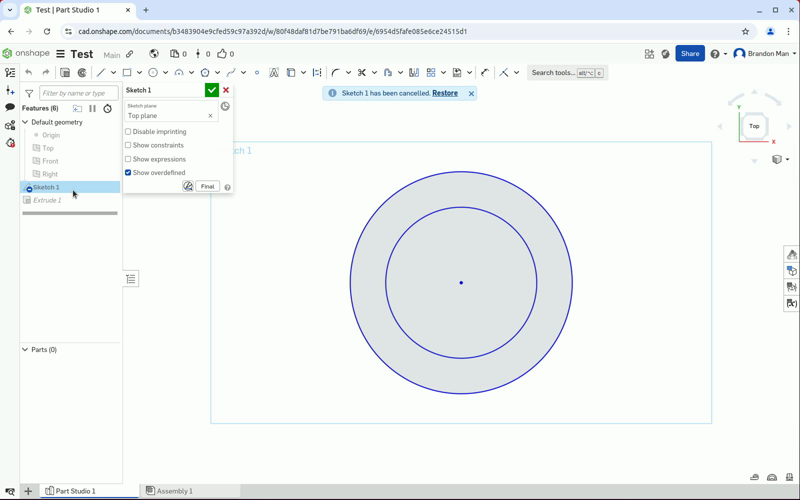
mouse_move(229, 92)
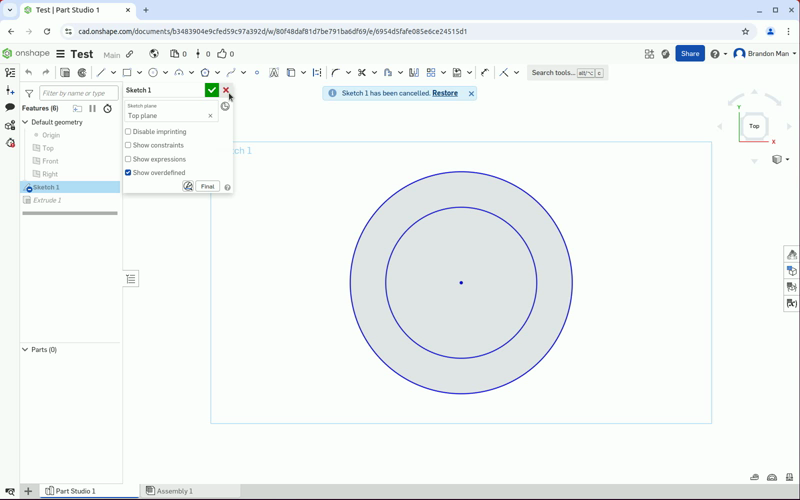
click(229, 92)
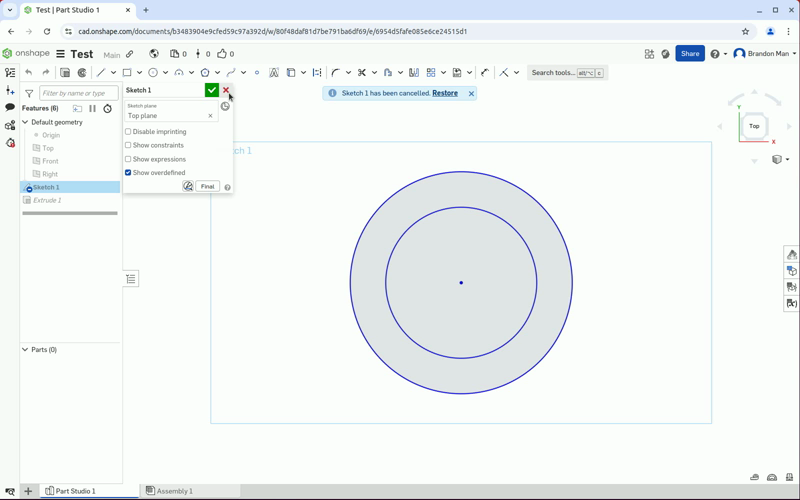
key(shift+s)
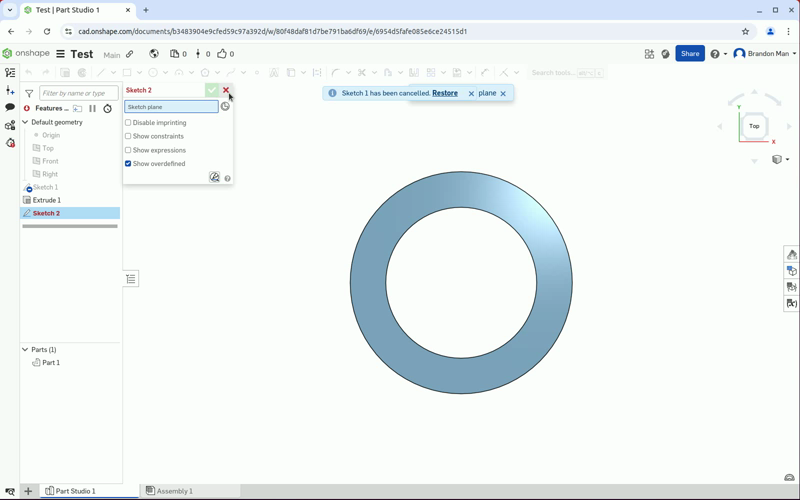
mouse_move(73, 150)
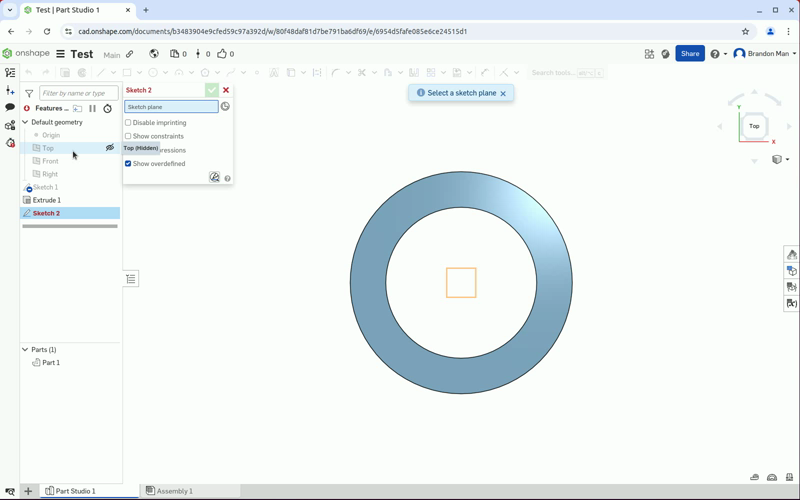
click(73, 150)
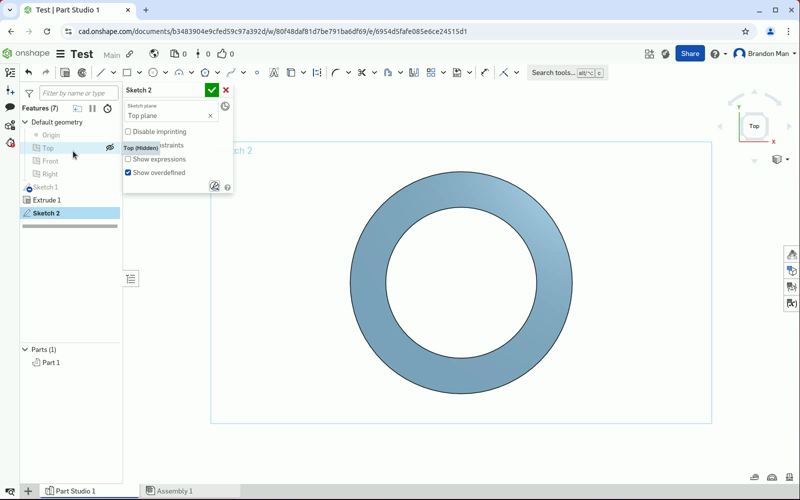
mouse_move(73, 352)
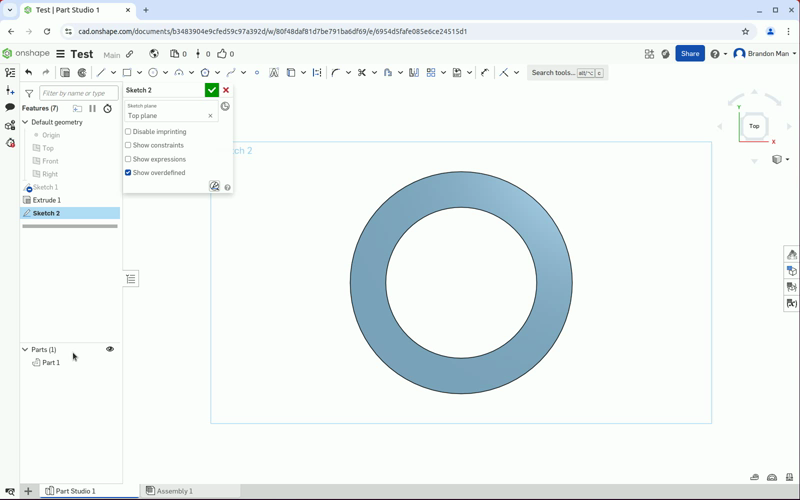
key(y)
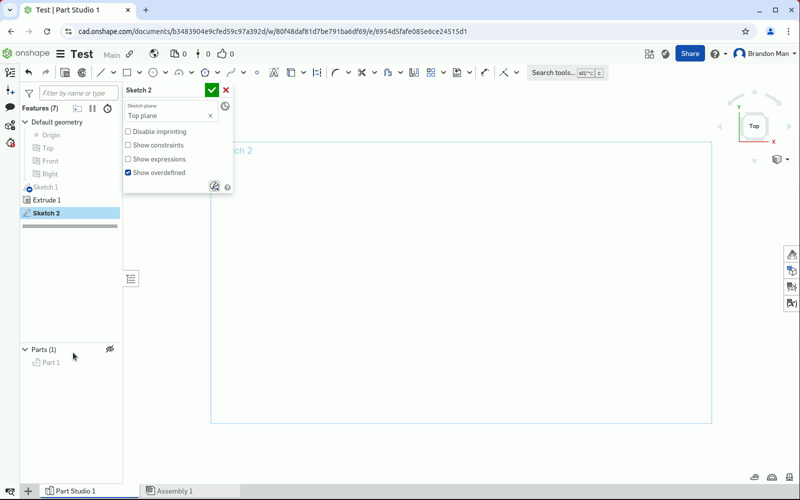
key(c)
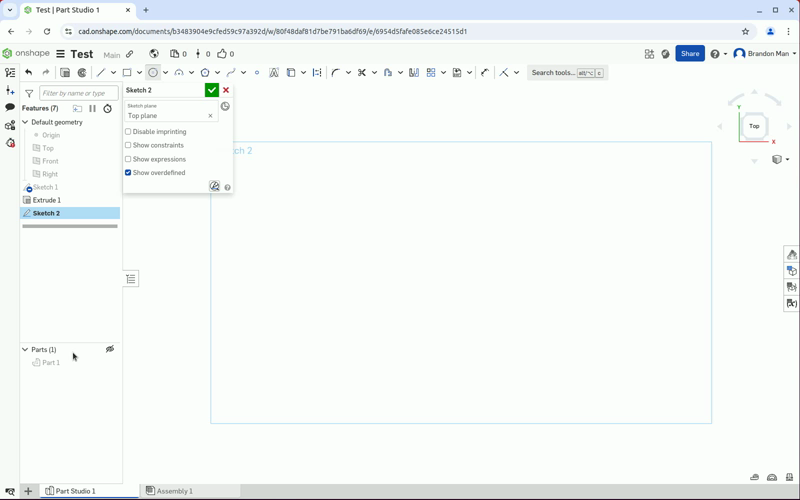
key_down(shift)
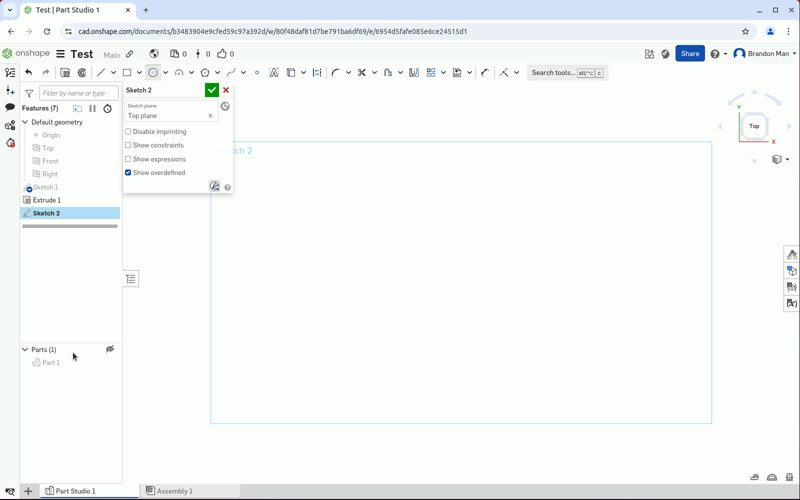
mouse_move(461, 282)
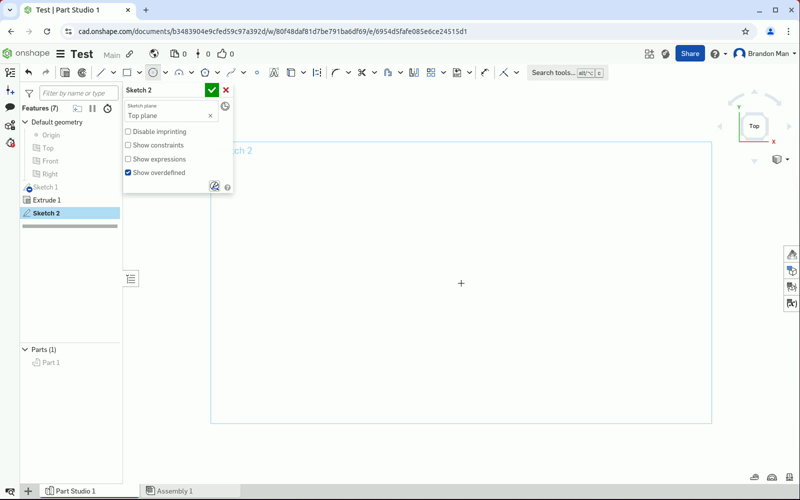
click(461, 282)
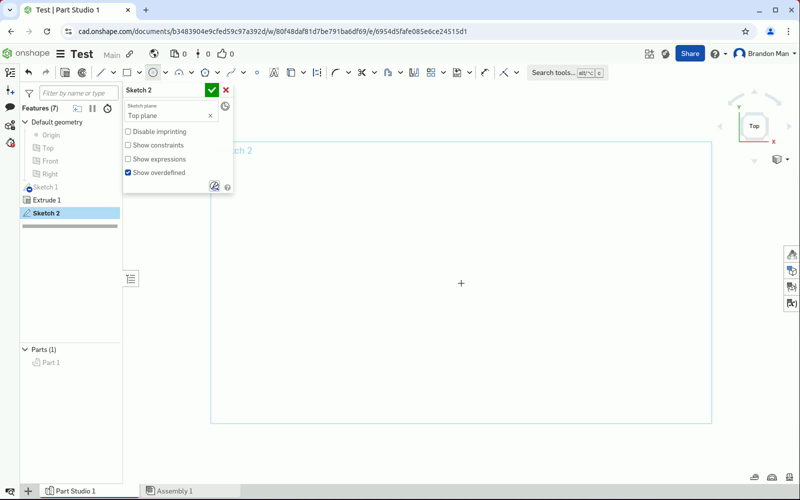
key_up(shift)
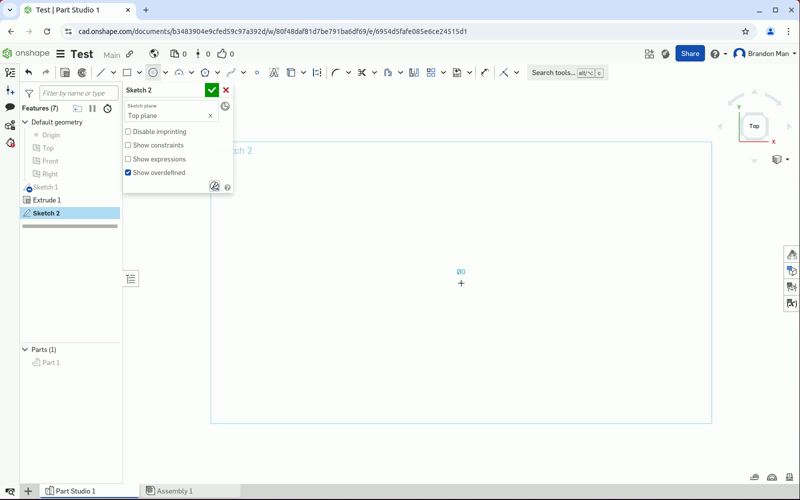
mouse_move(572, 282)
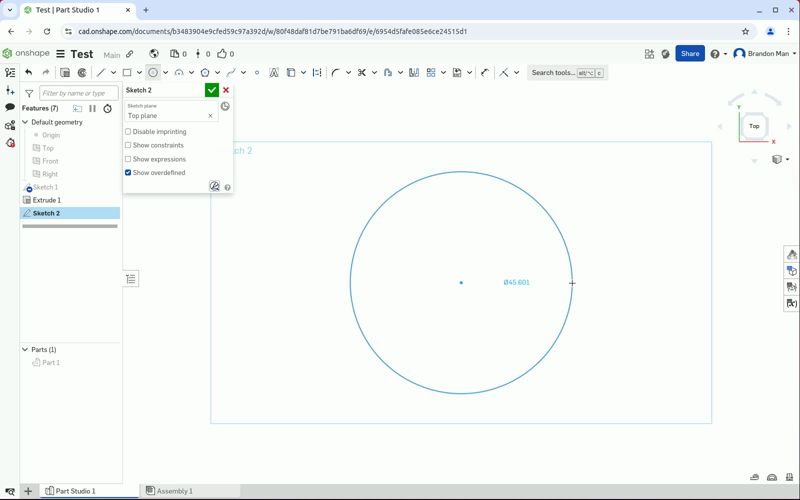
click(572, 282)
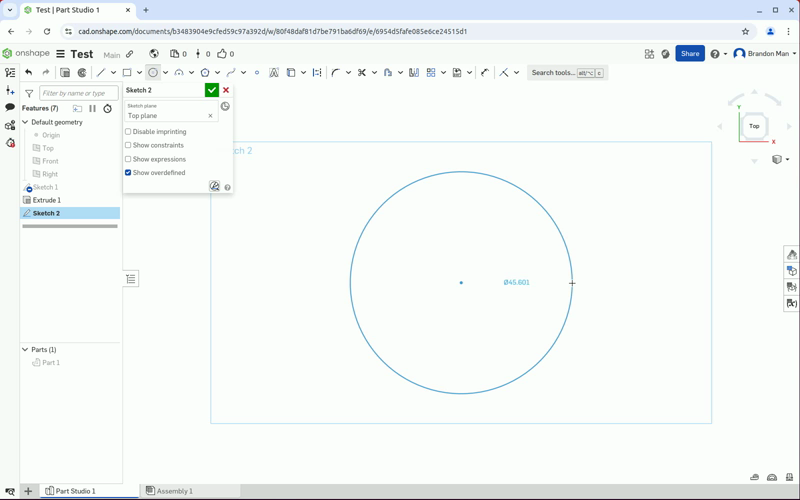
key(esc)
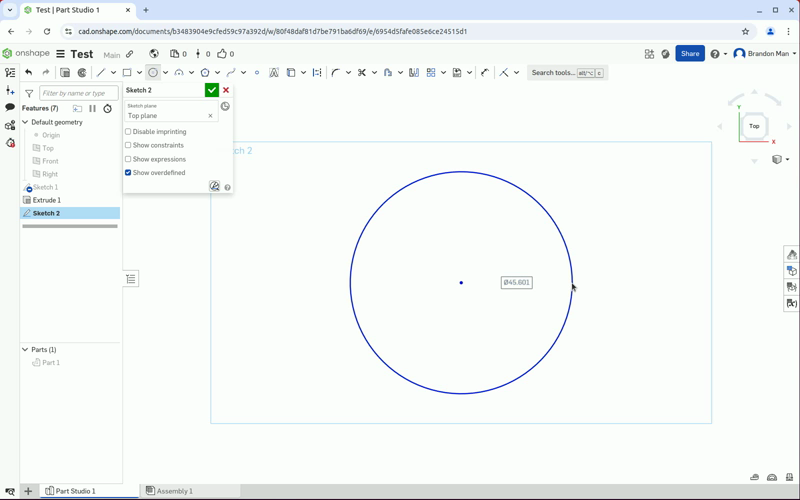
key(c)
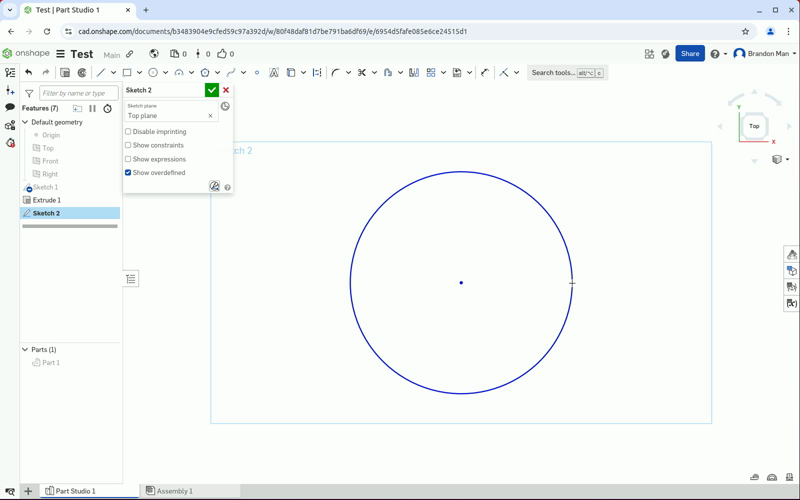
key_down(shift)
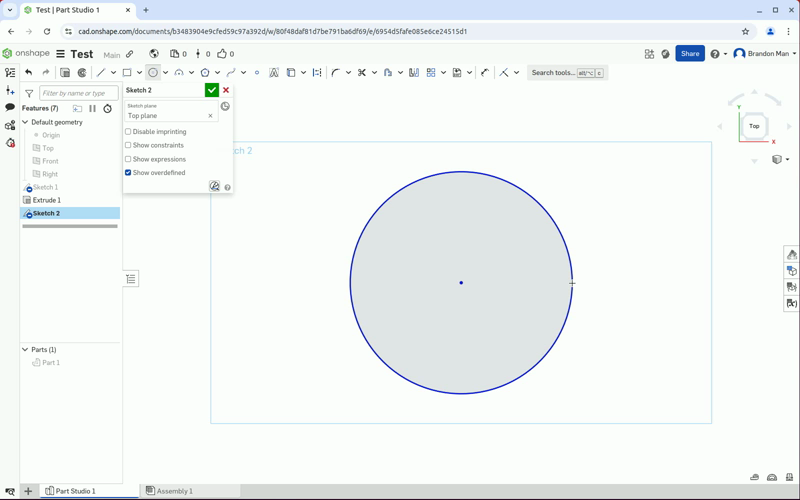
mouse_move(461, 282)
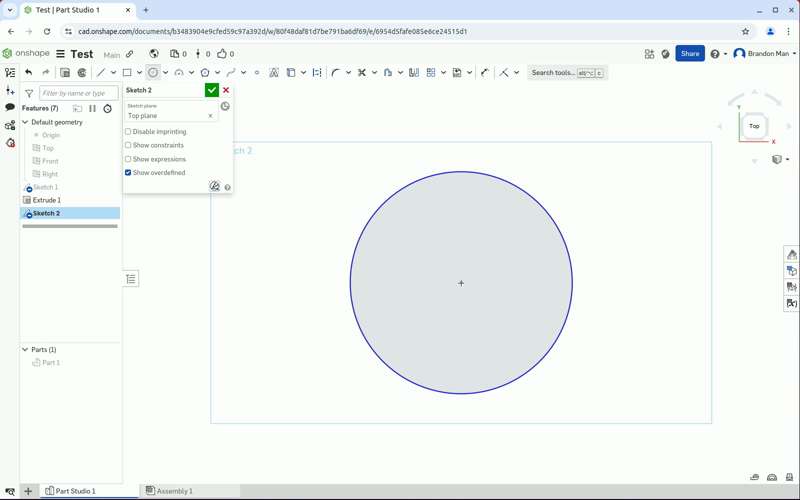
click(461, 282)
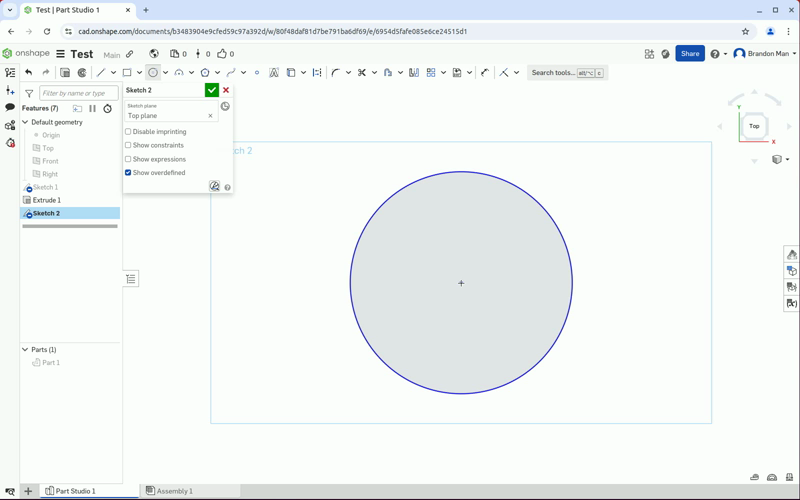
key_up(shift)
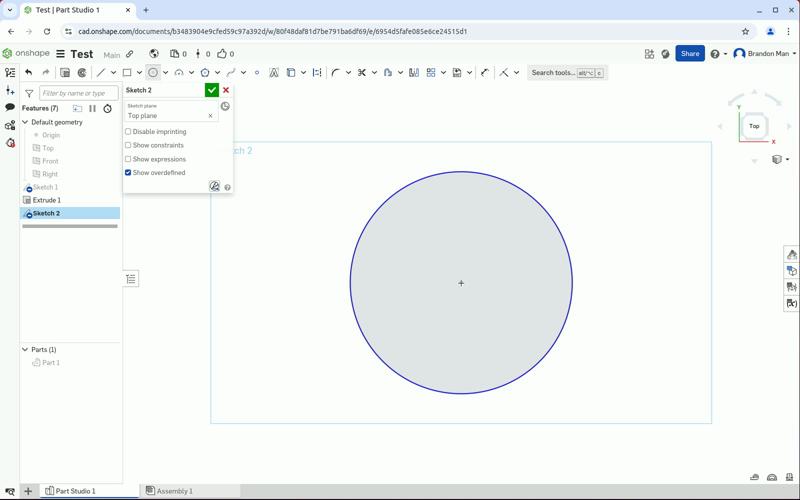
mouse_move(536, 282)
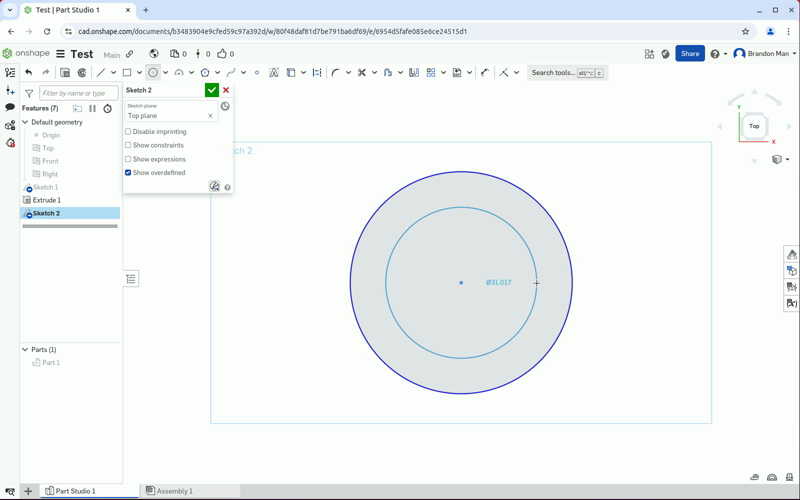
click(536, 282)
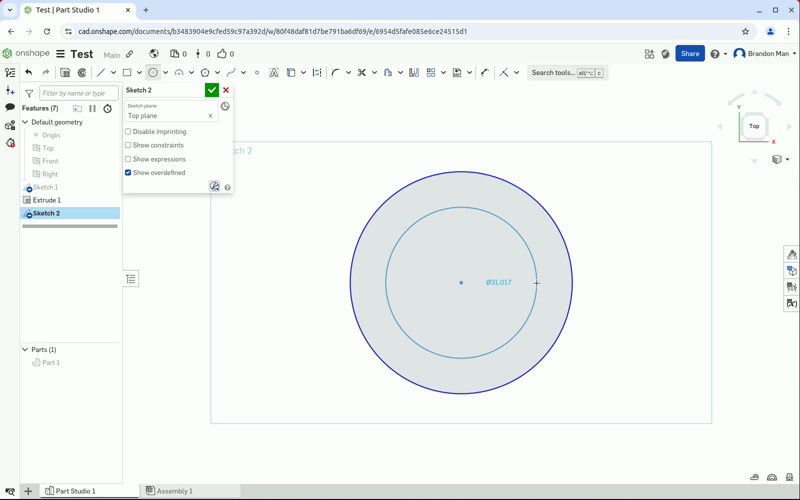
key(esc)
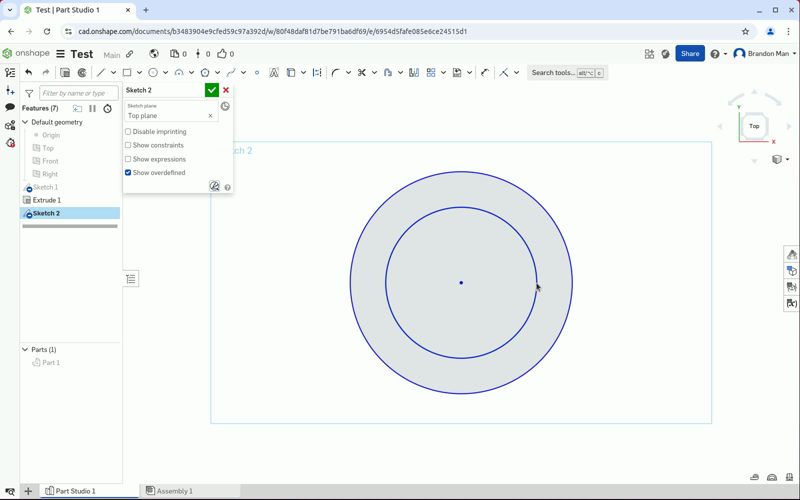
mouse_move(417, 363)
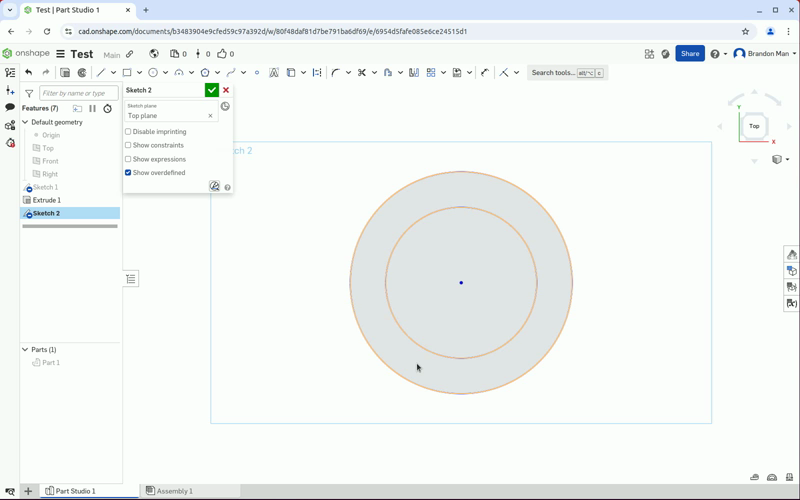
click(417, 363)
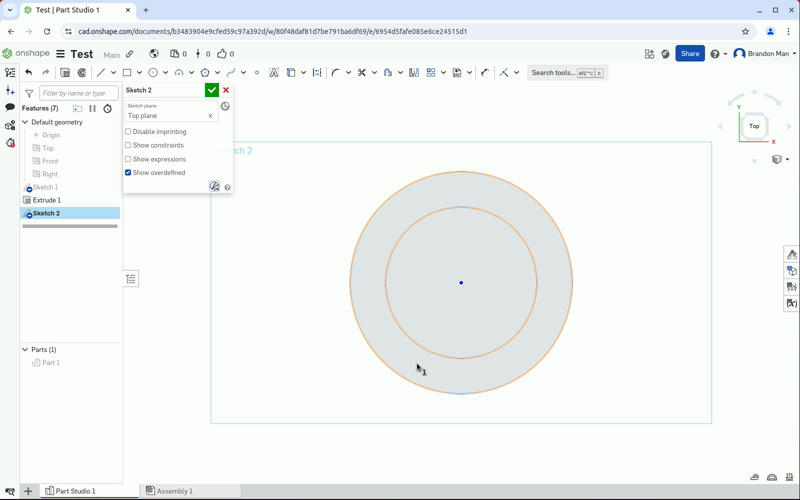
mouse_move(73, 352)
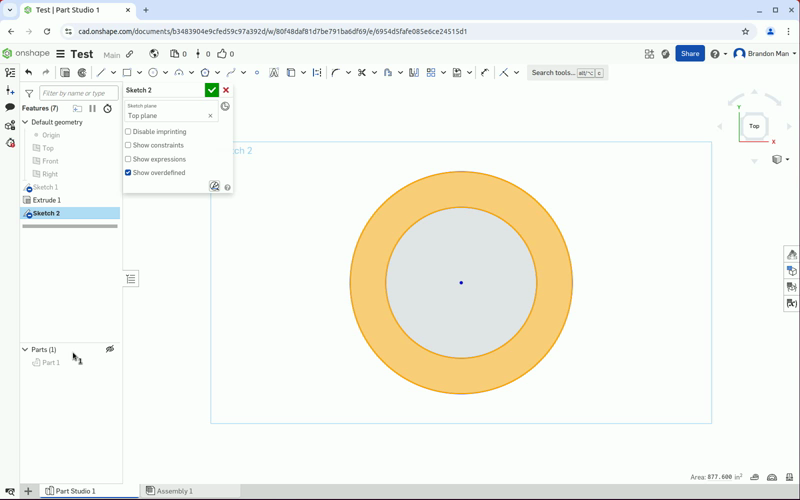
key(shift+y)
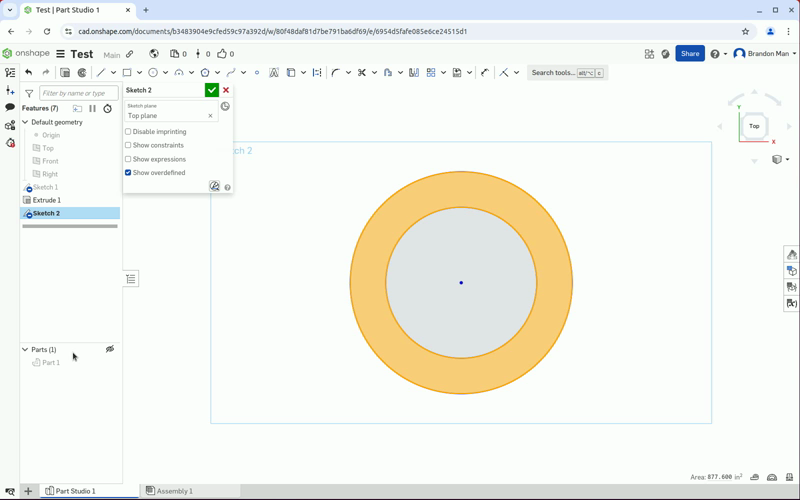
key(shift+e)
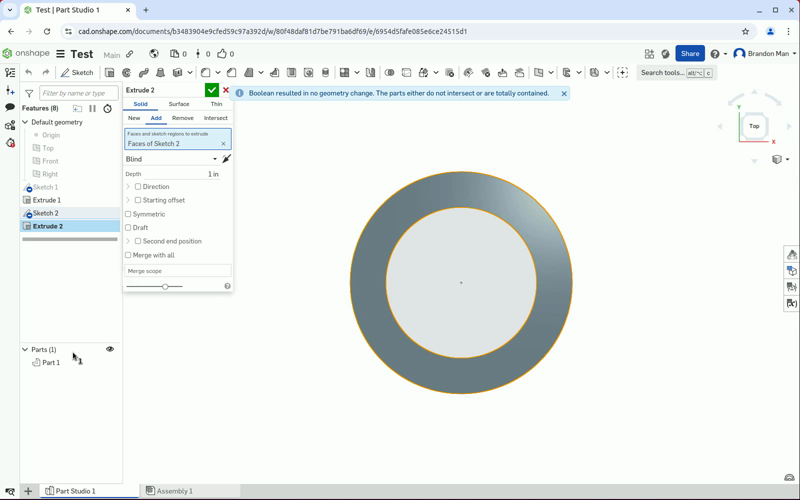
mouse_move(143, 106)
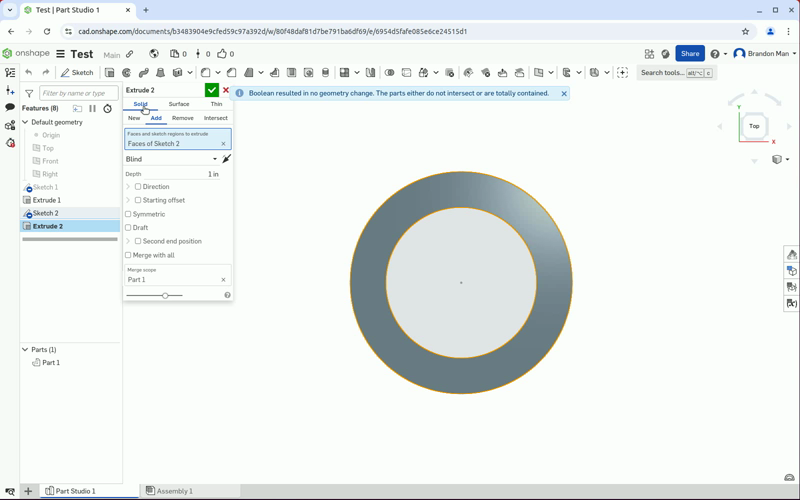
click(143, 106)
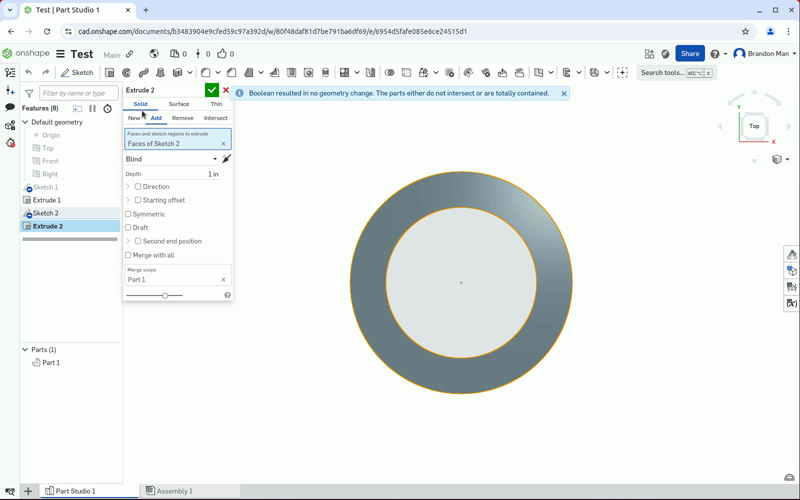
mouse_move(137, 120)
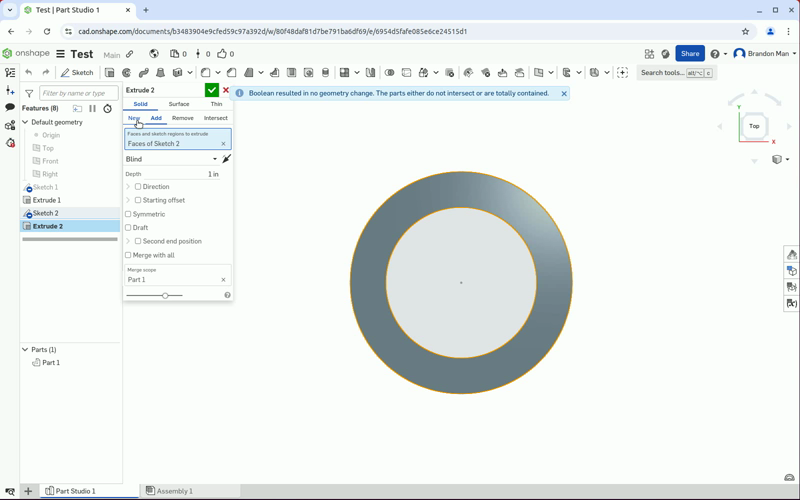
click(137, 120)
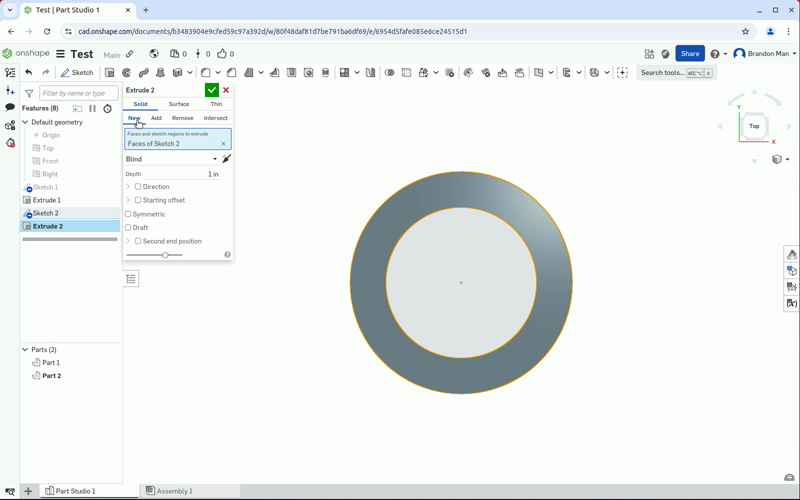
key(tab, 4)
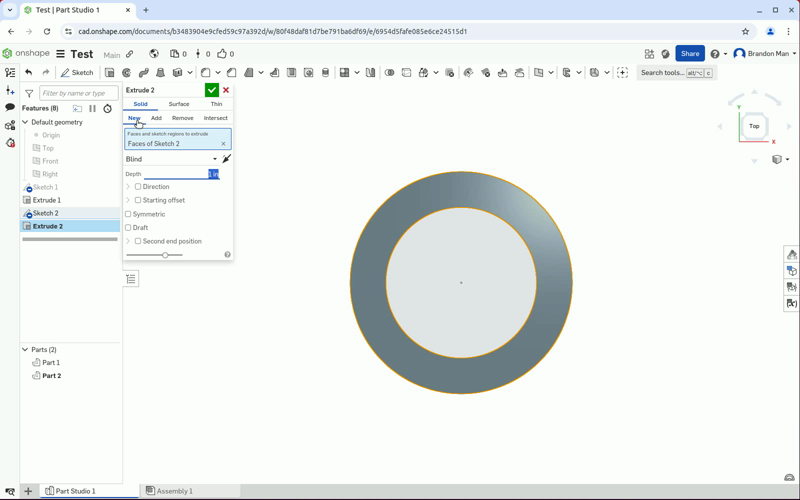
text(15.405)
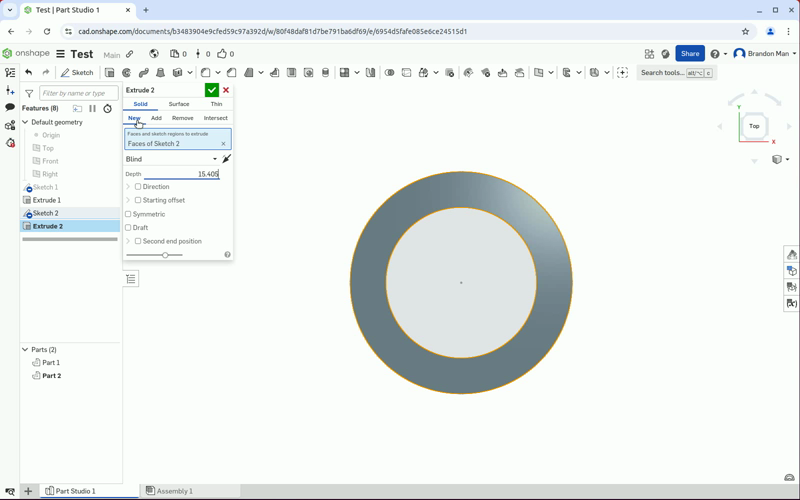
key(enter)
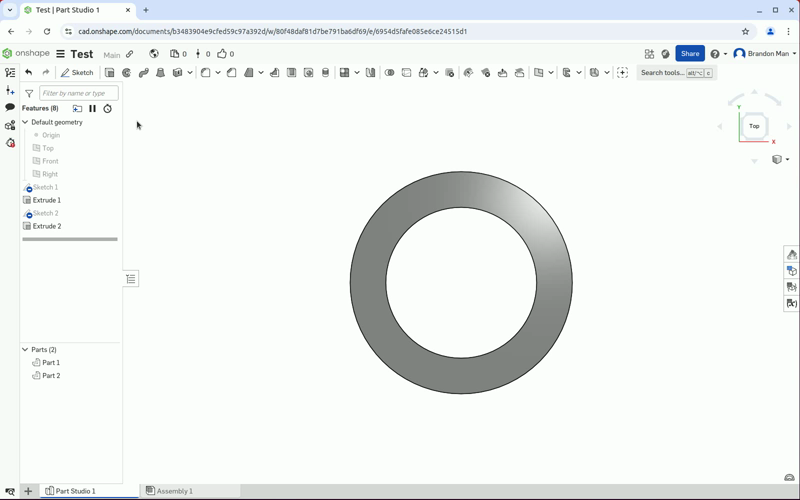
key(shift+h)
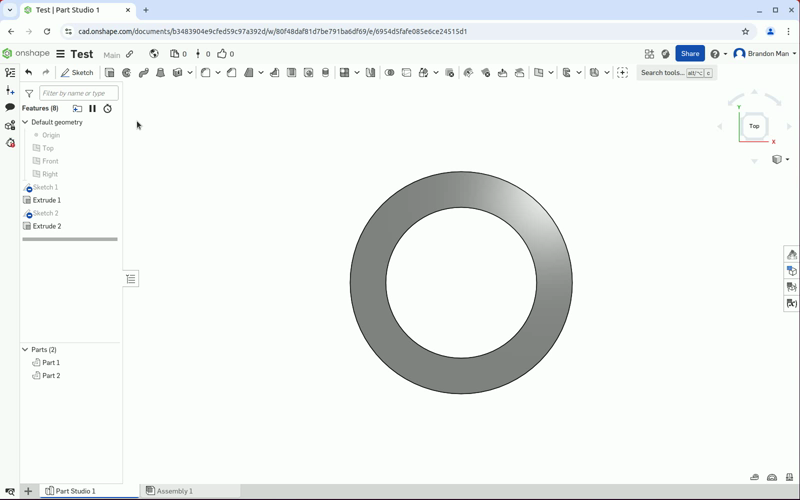
key(shift+h)
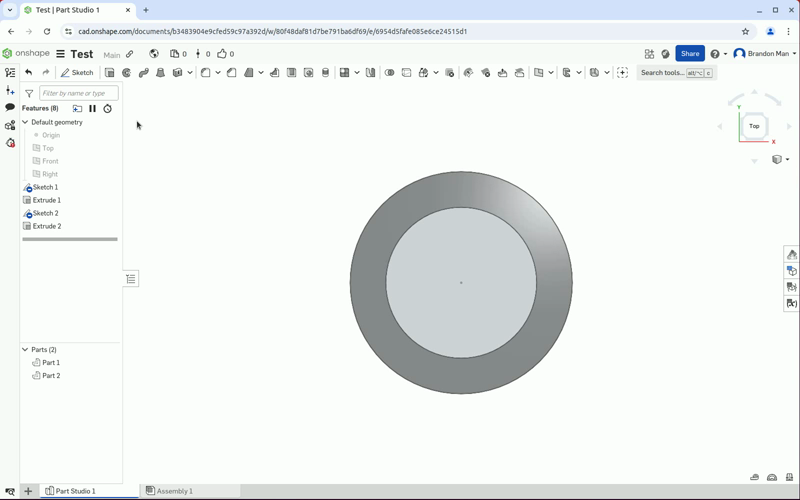
key(shift+7)
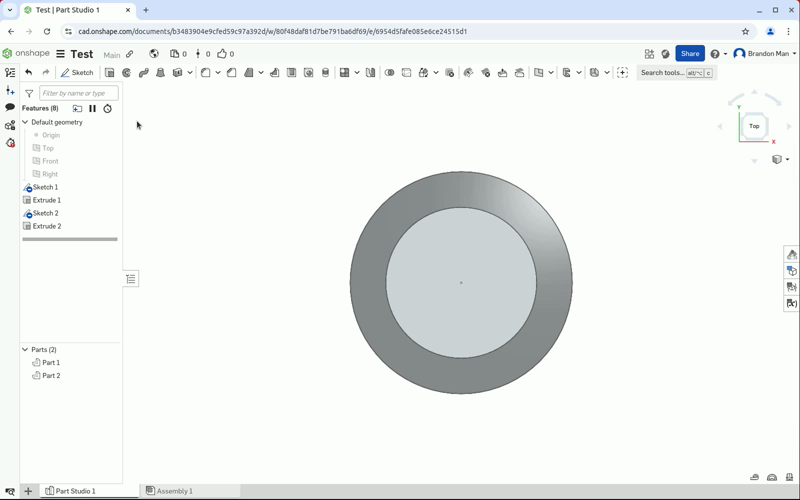
key(up, 3)
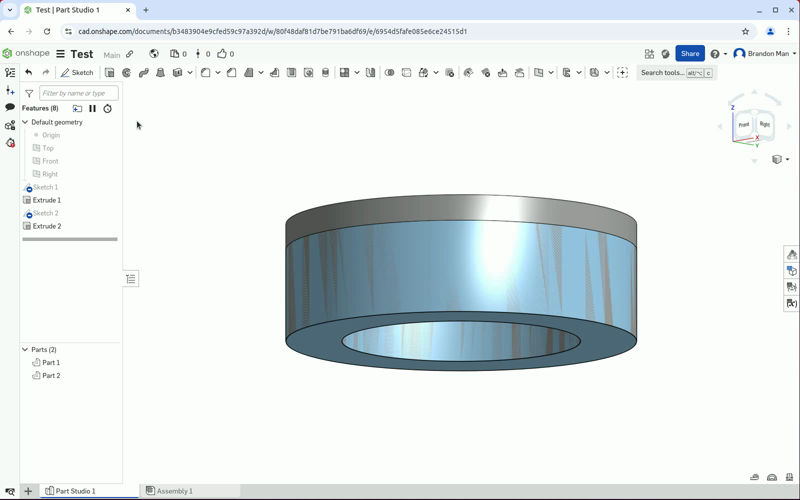
key(left, 3)
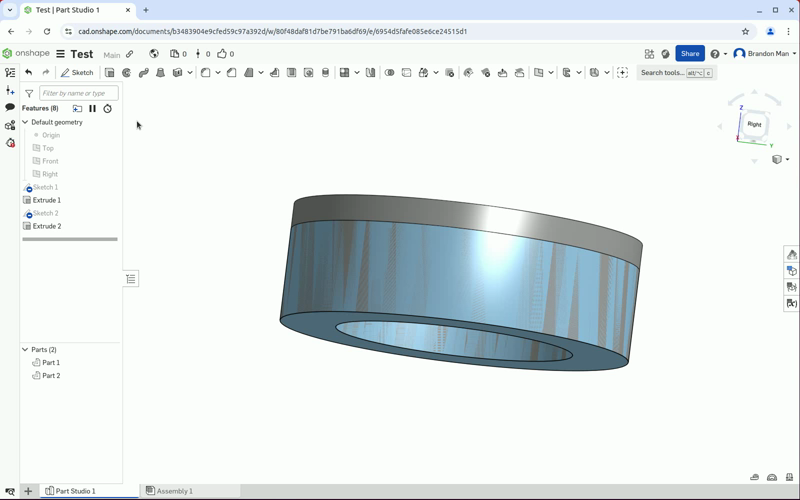
key(right, 3)
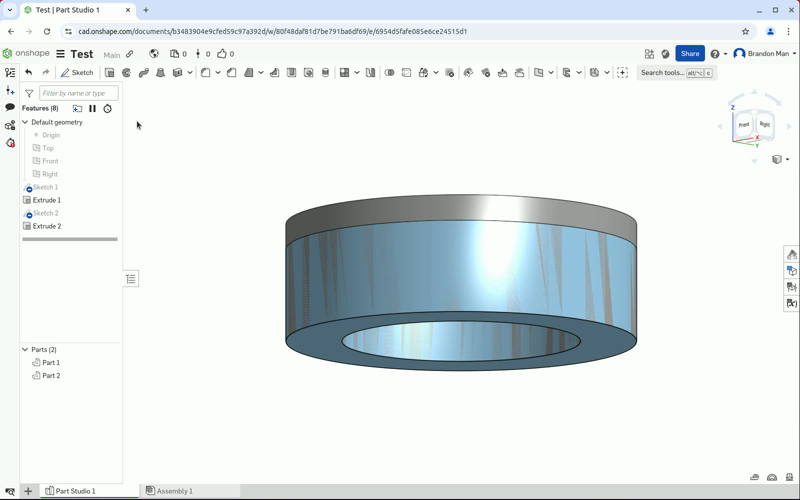
key(down, 3)
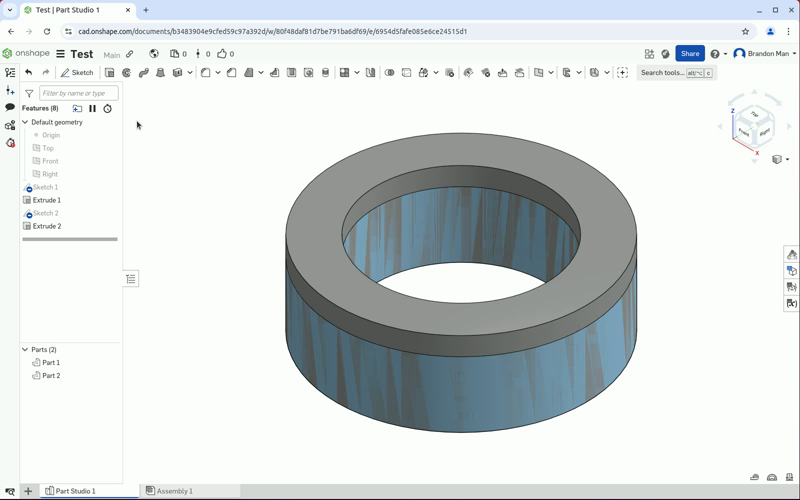
mouse_move(73, 189)
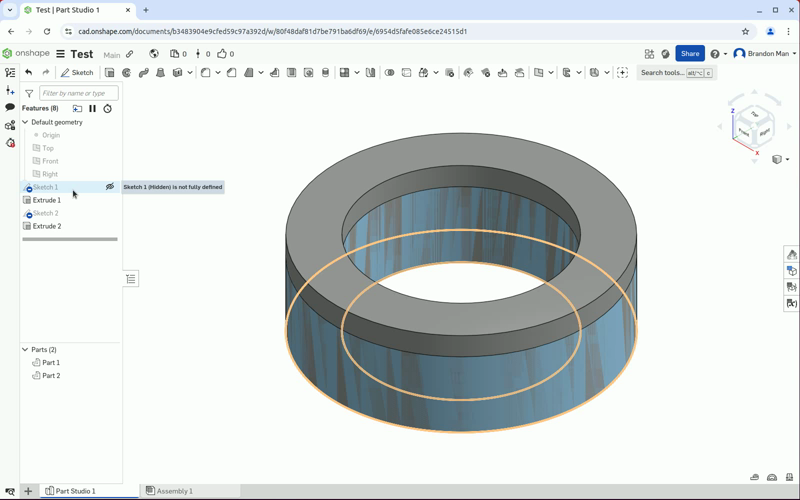
click(73, 189)